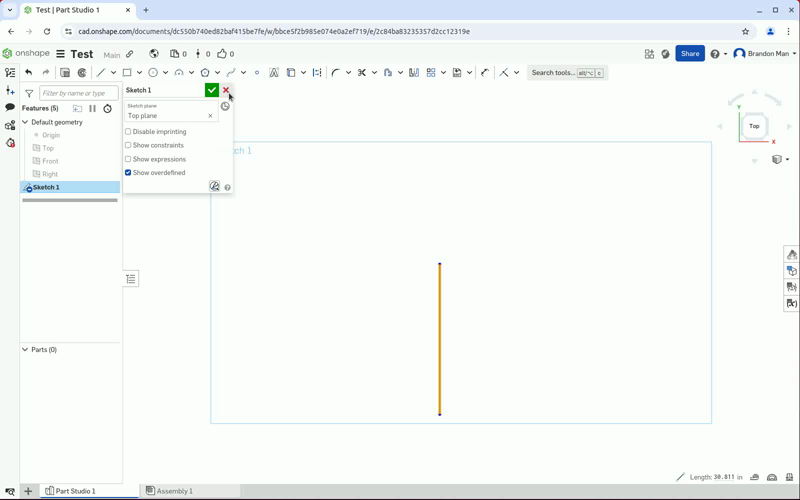
key(shift+h)
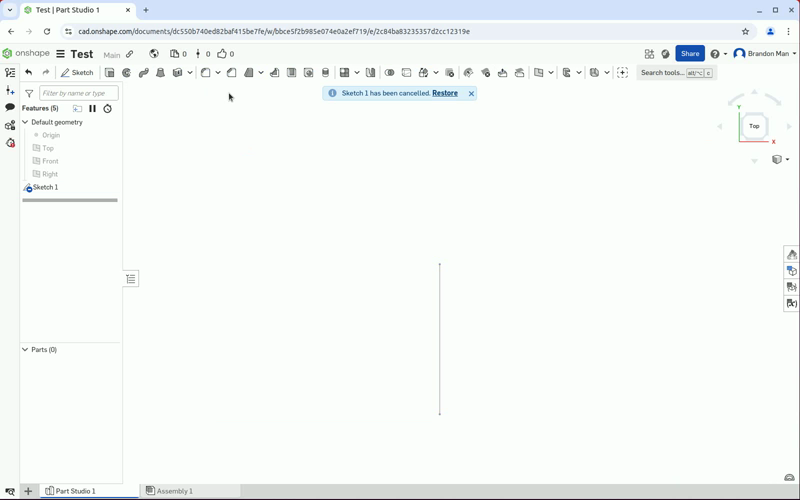
key(shift+s)
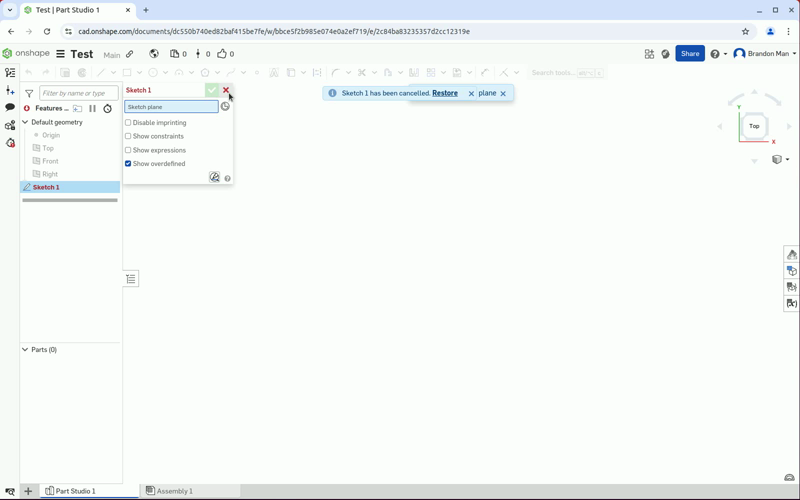
mouse_move(73, 150)
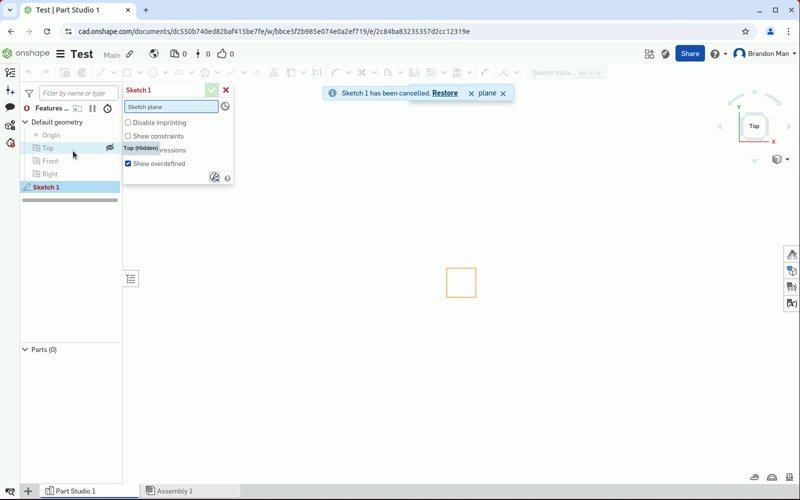
click(73, 150)
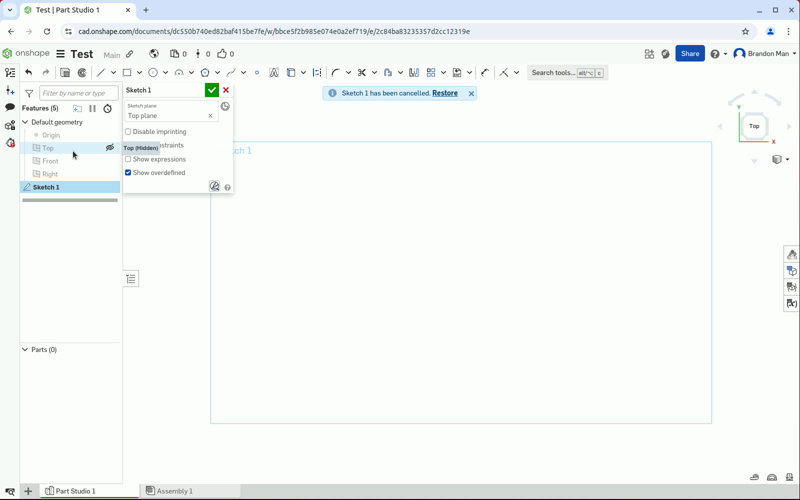
mouse_move(73, 352)
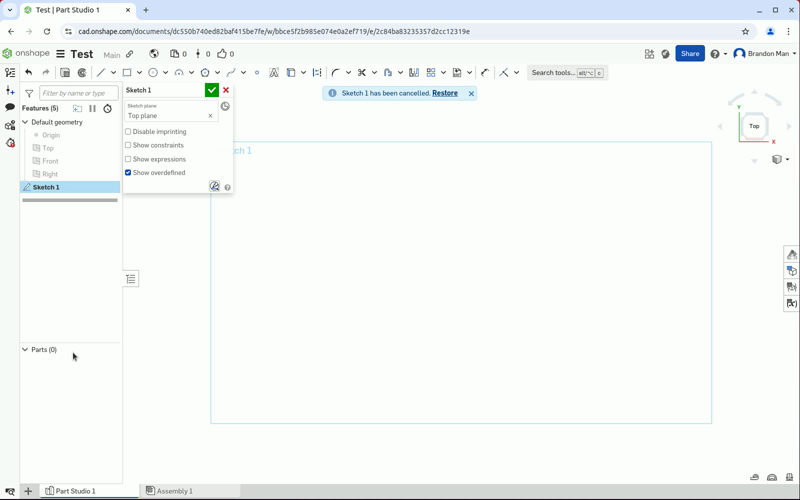
key(y)
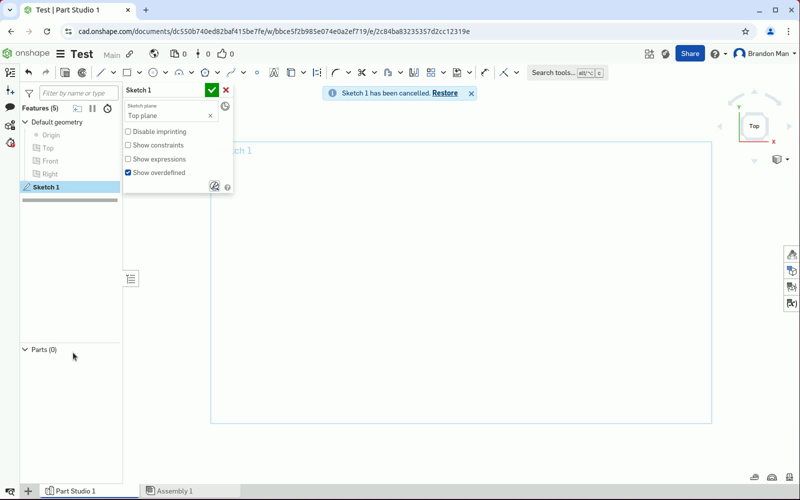
key(c)
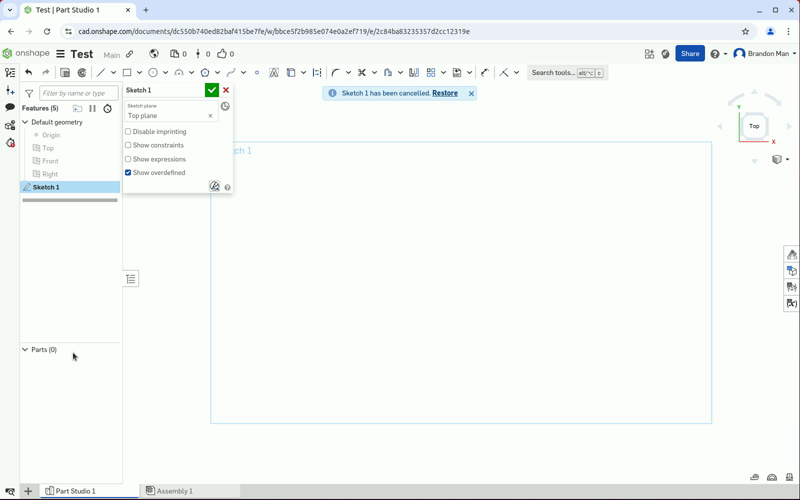
key_down(shift)
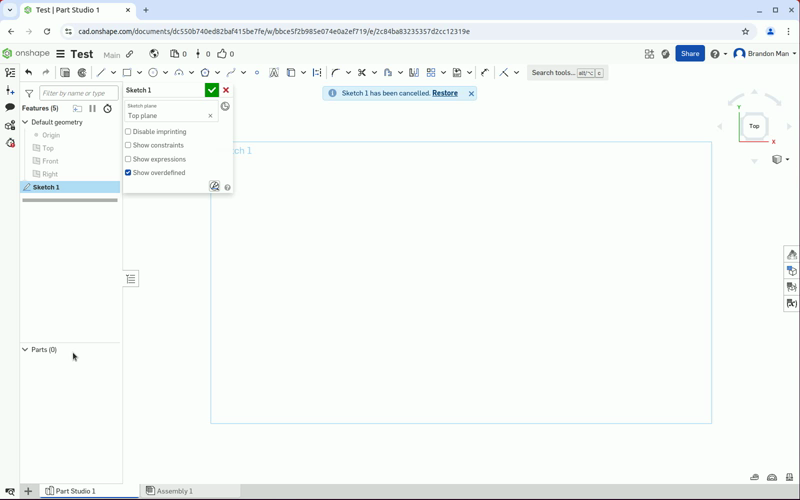
mouse_move(461, 282)
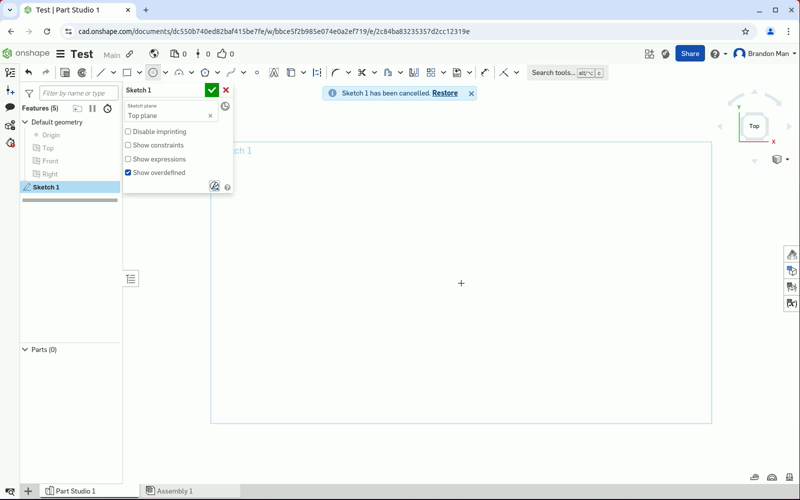
click(461, 282)
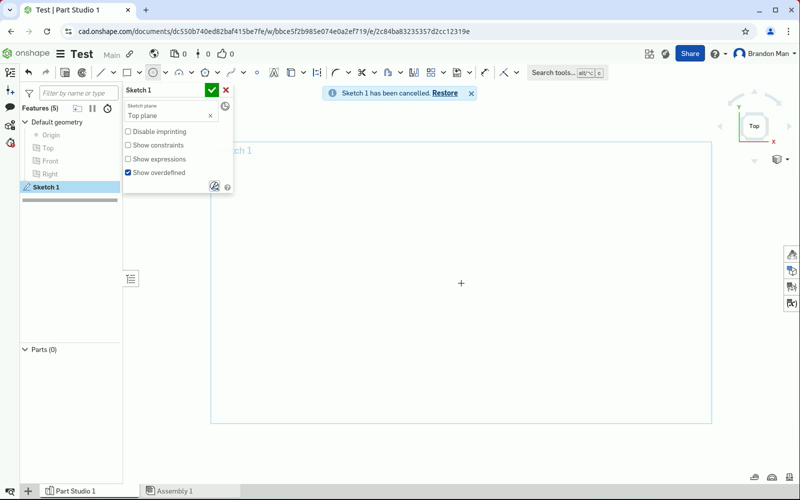
key_up(shift)
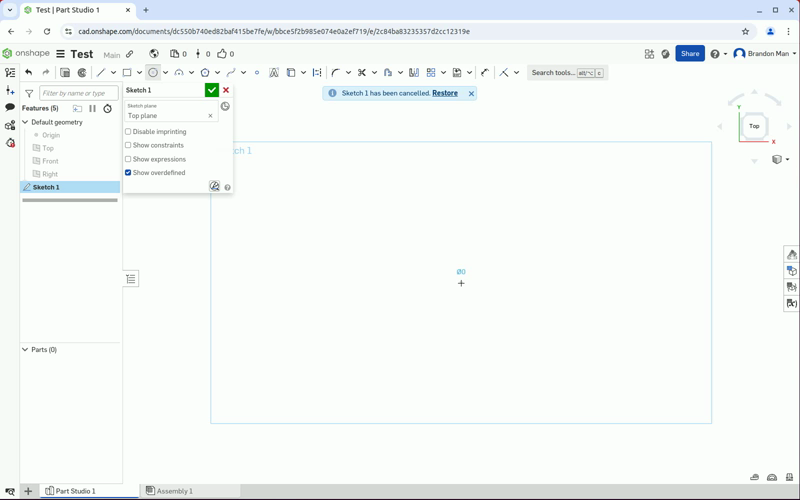
mouse_move(572, 282)
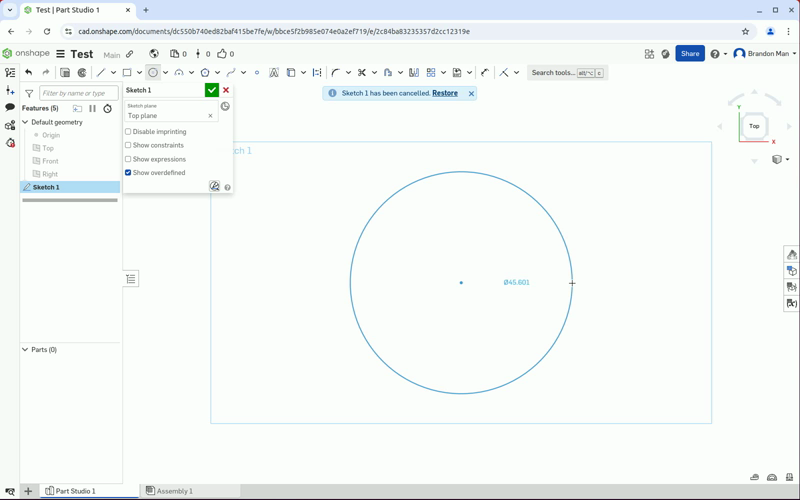
click(572, 282)
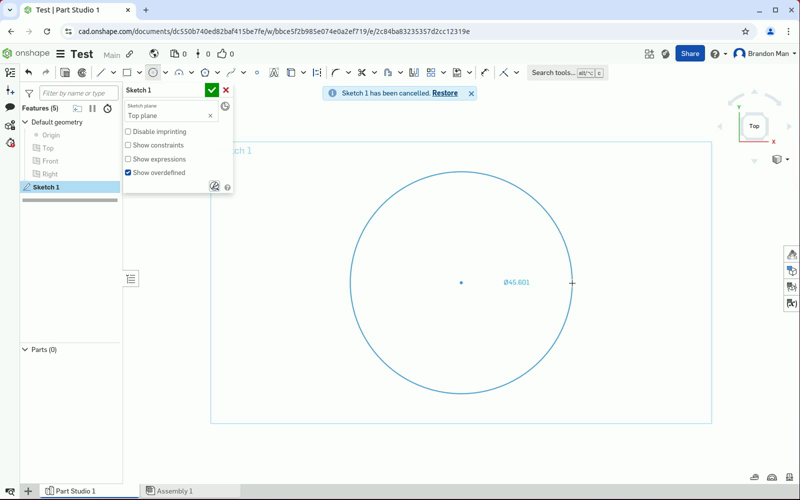
key(esc)
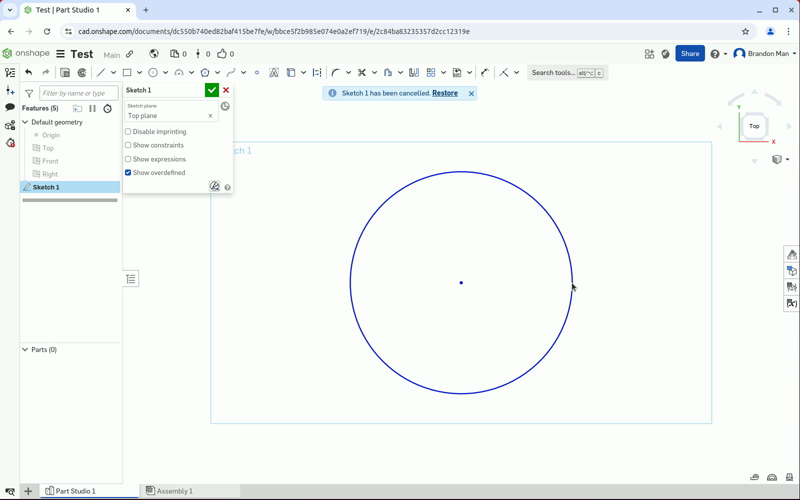
mouse_move(437, 286)
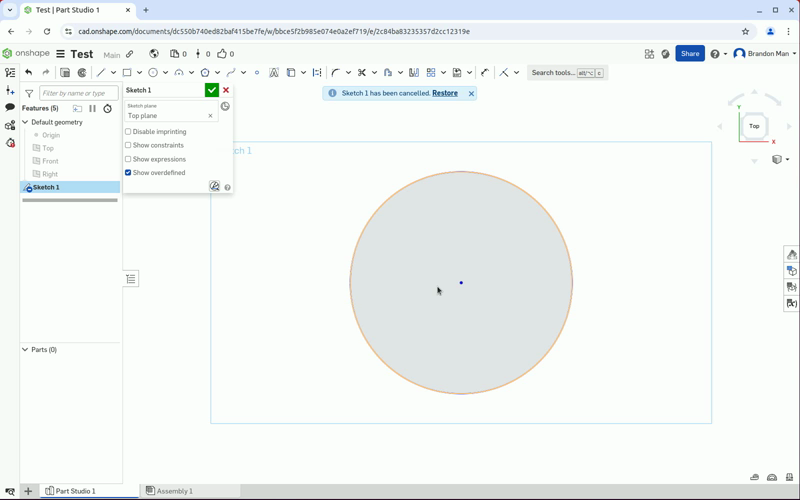
click(437, 286)
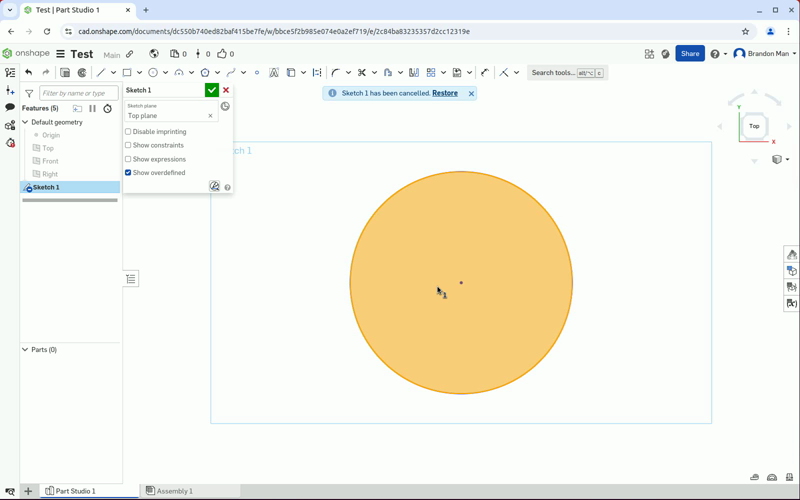
mouse_move(73, 352)
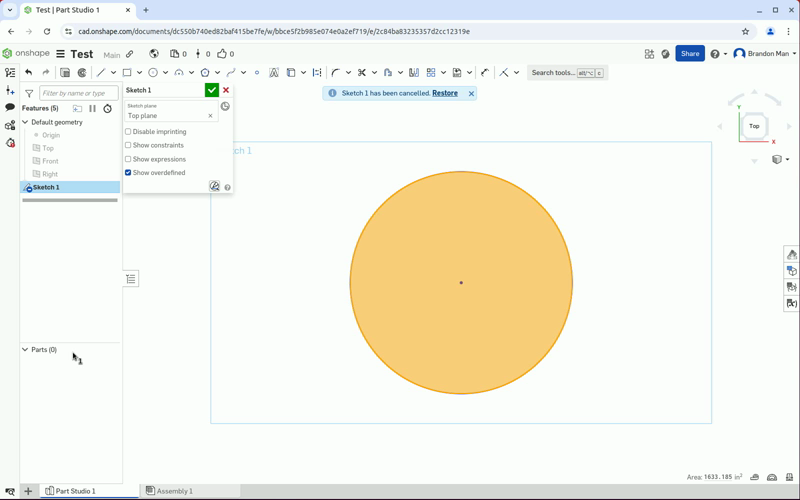
key(shift+y)
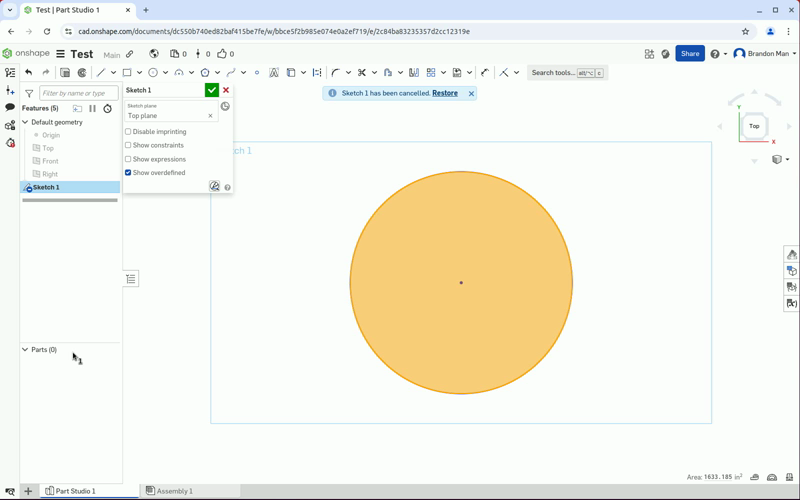
key(shift+e)
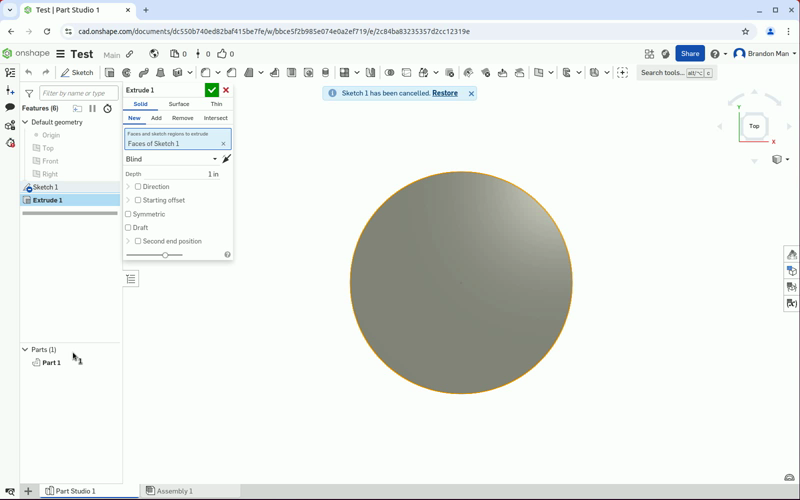
mouse_move(143, 106)
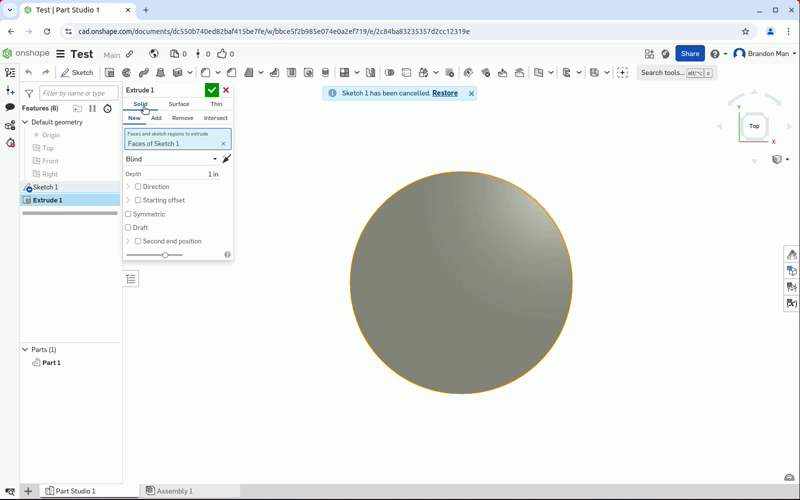
click(143, 106)
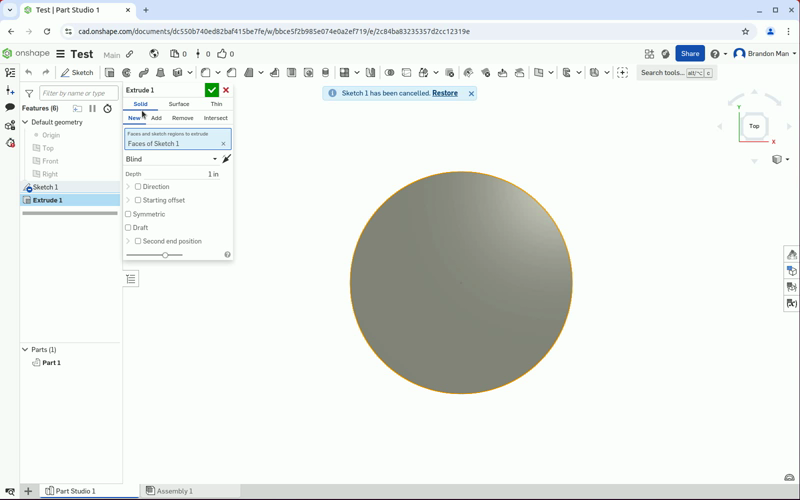
mouse_move(137, 120)
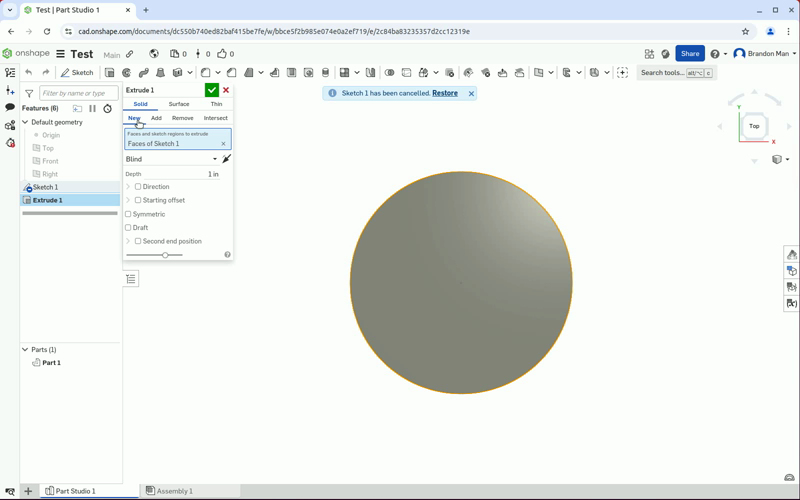
click(137, 120)
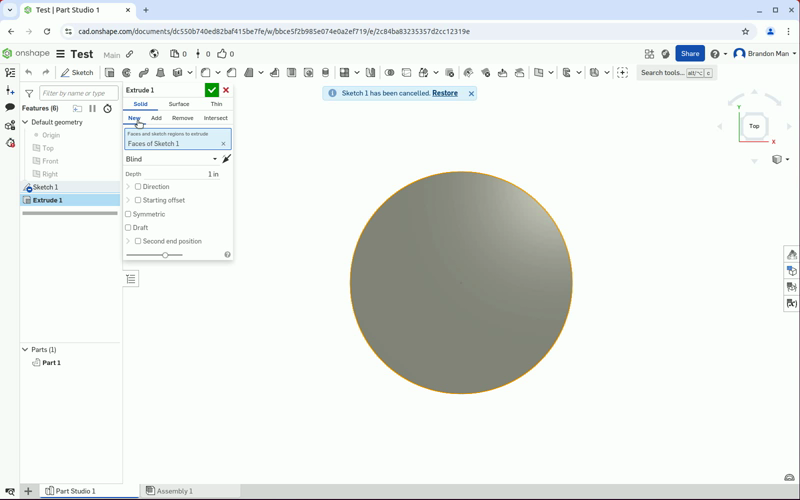
key(tab, 4)
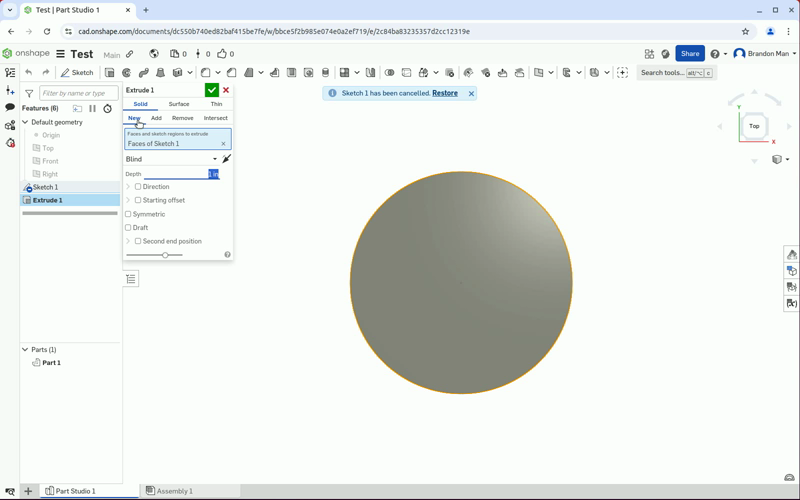
text(8.425)
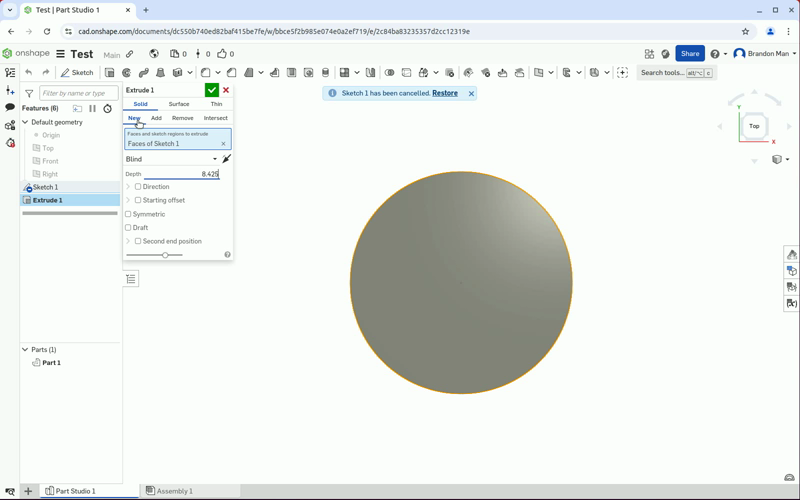
key(enter)
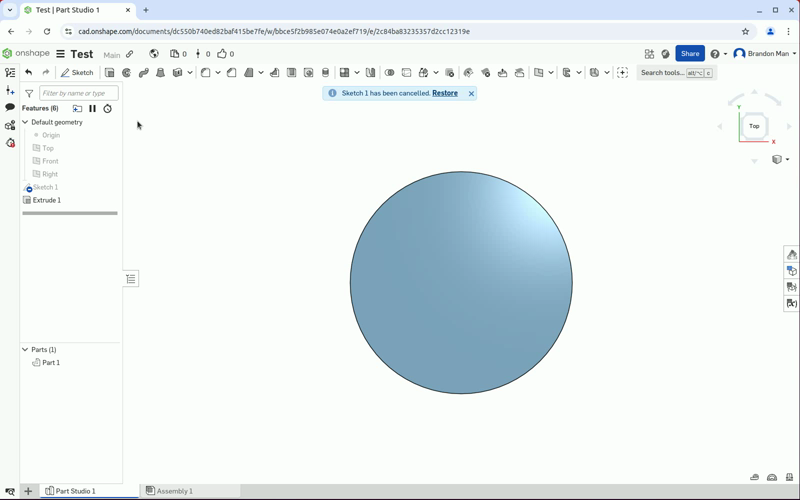
key(shift+h)
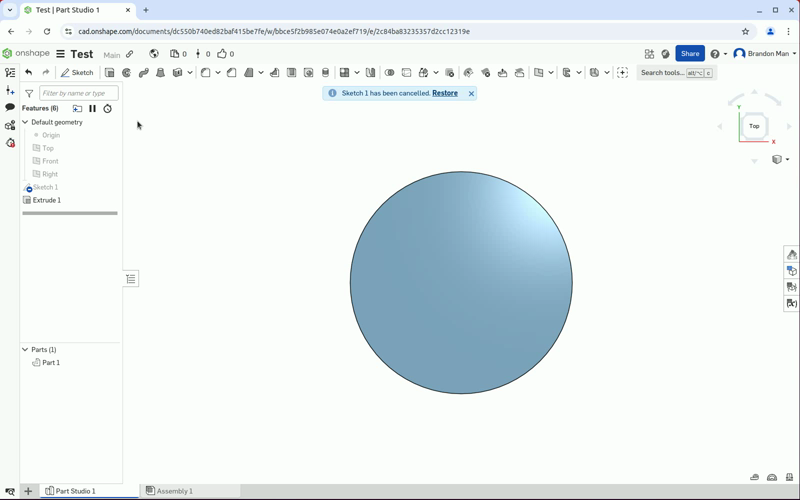
key(shift+h)
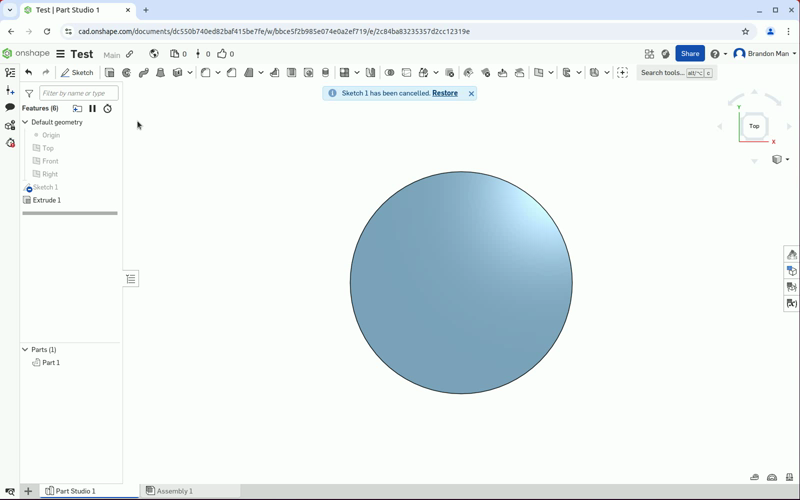
mouse_move(73, 189)
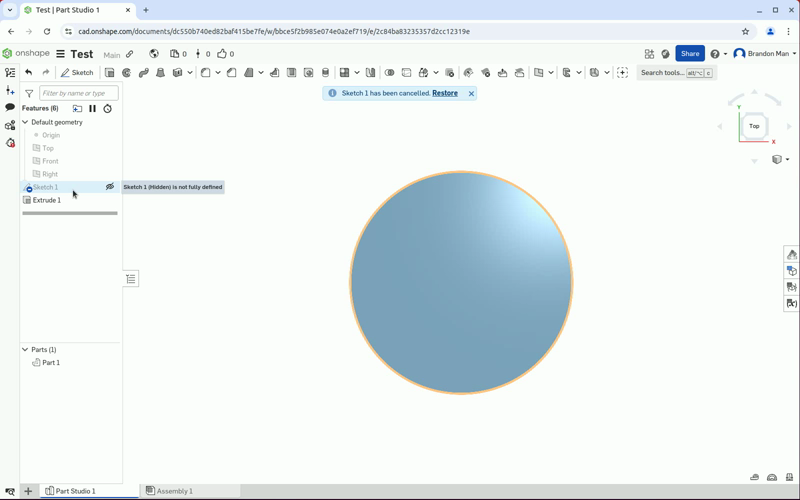
click(73, 189)
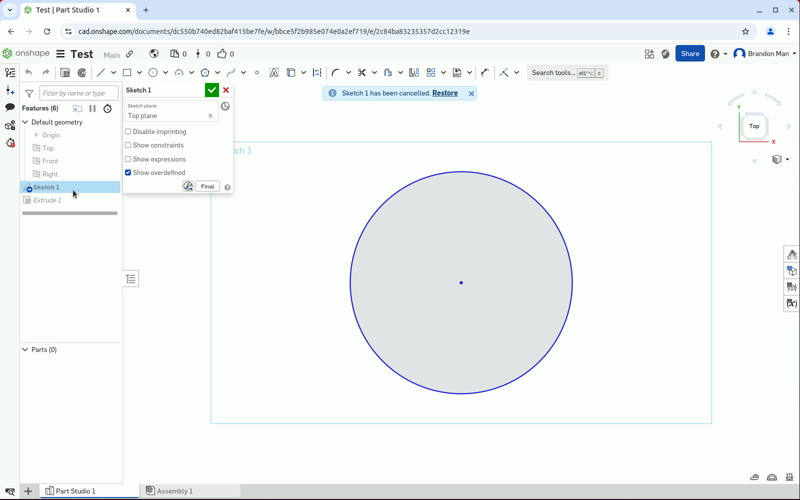
mouse_move(229, 92)
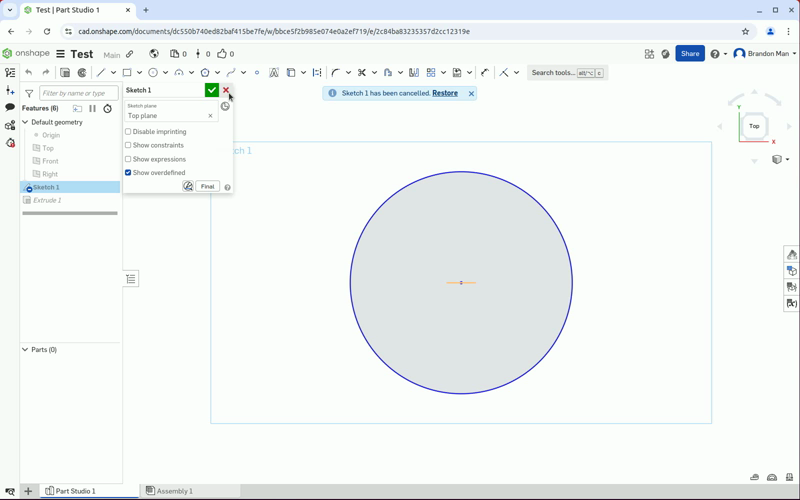
click(229, 92)
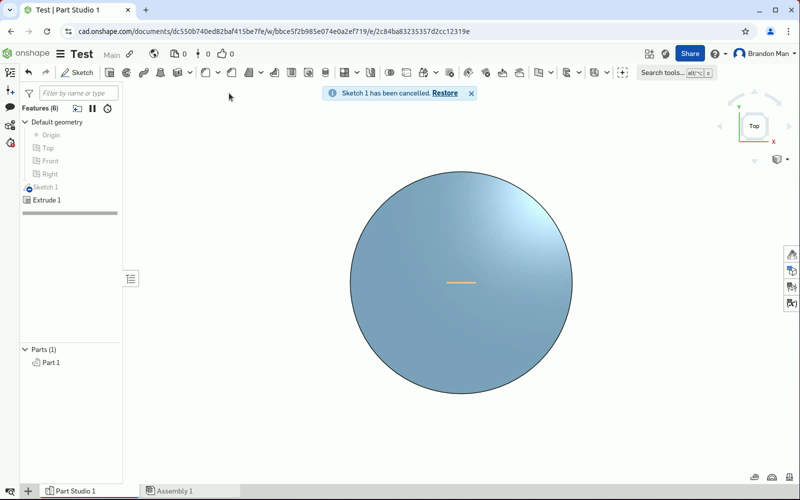
mouse_move(541, 75)
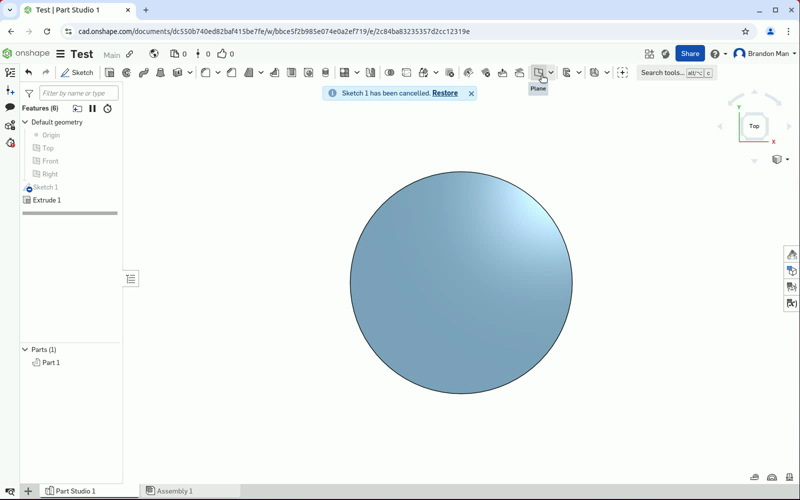
click(541, 75)
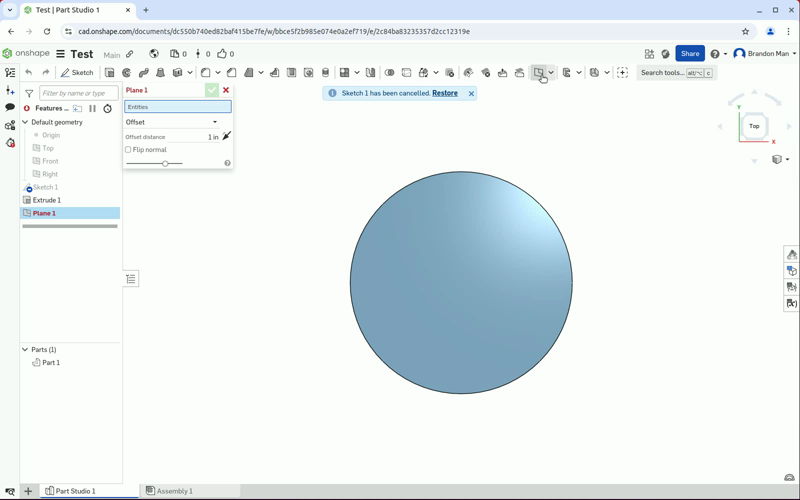
mouse_move(73, 150)
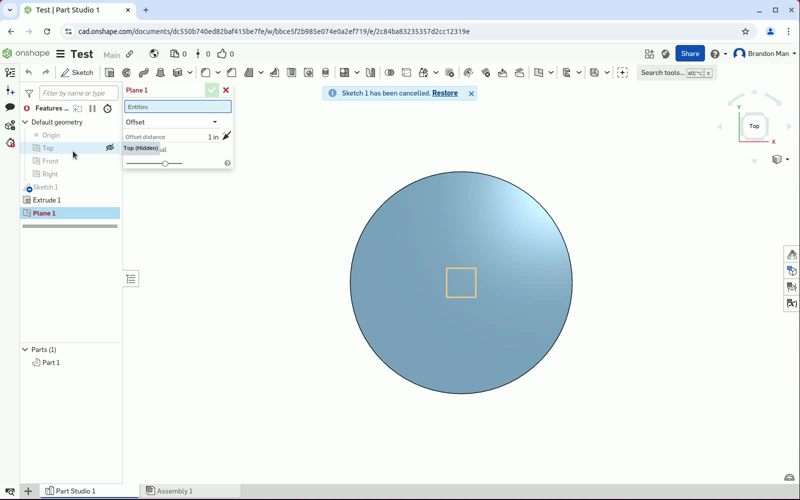
click(73, 150)
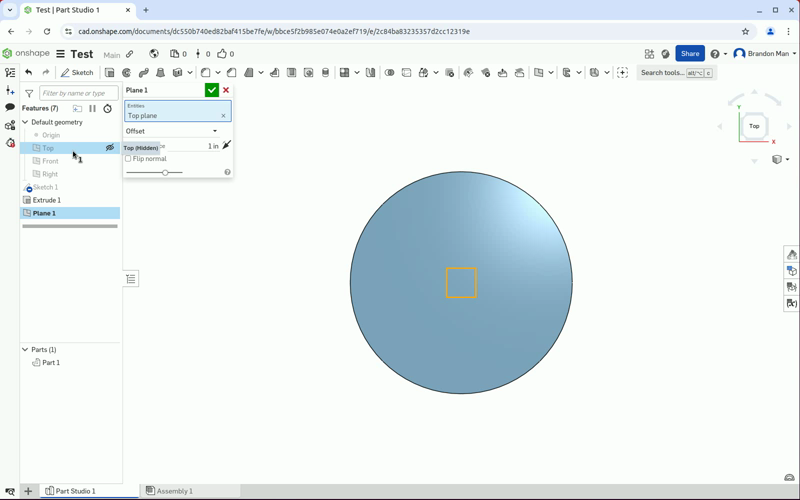
key(tab, 2)
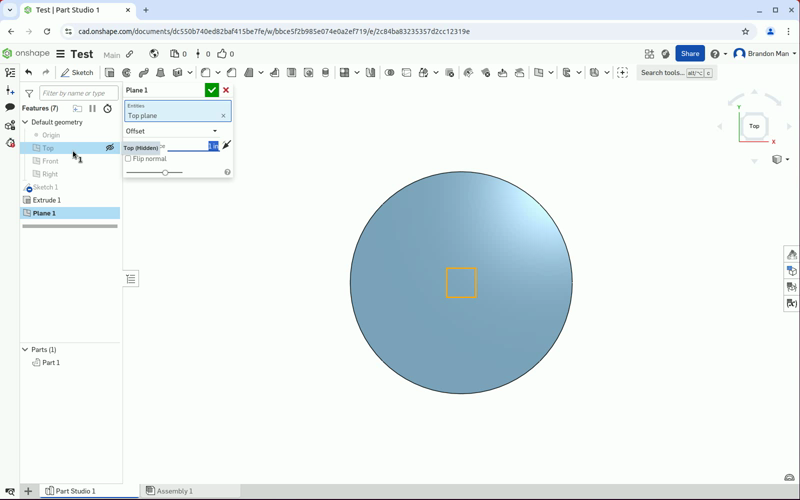
text(8.411)
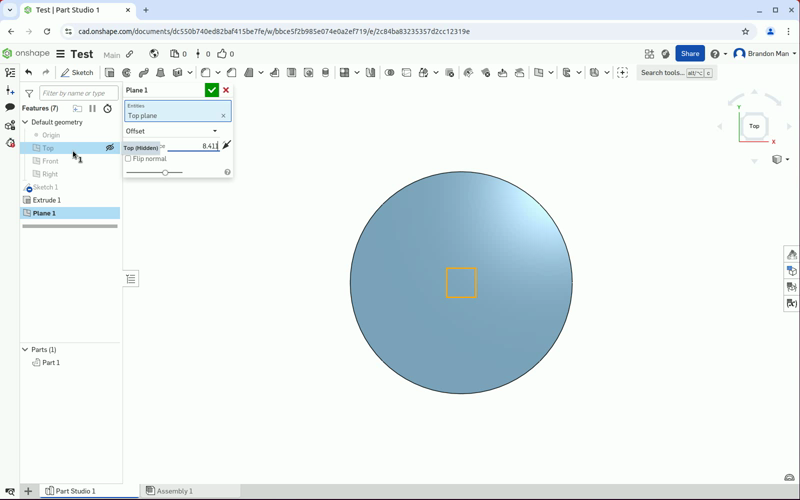
key(enter, 2)
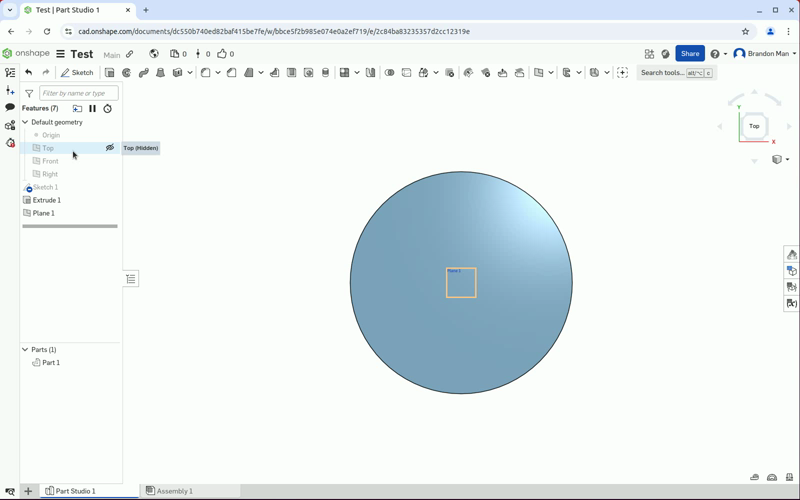
key(shift+s)
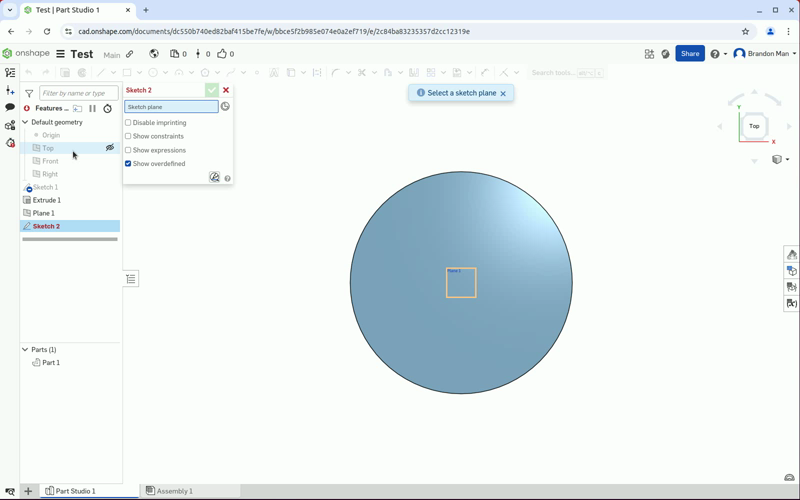
mouse_move(73, 215)
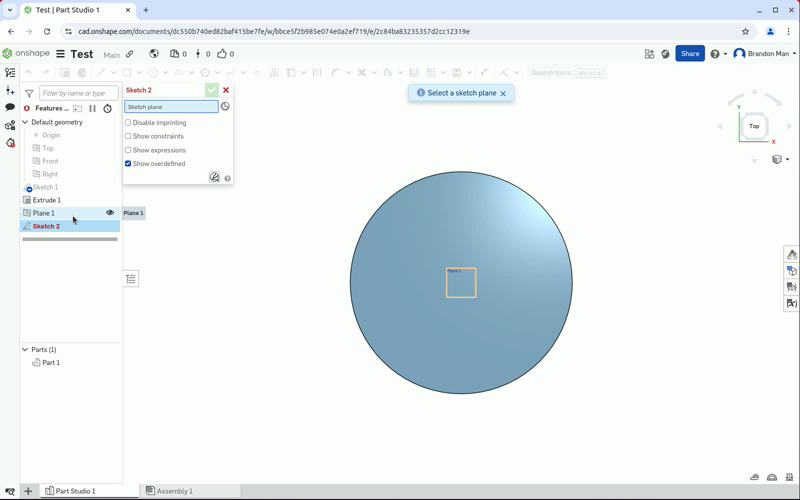
click(73, 215)
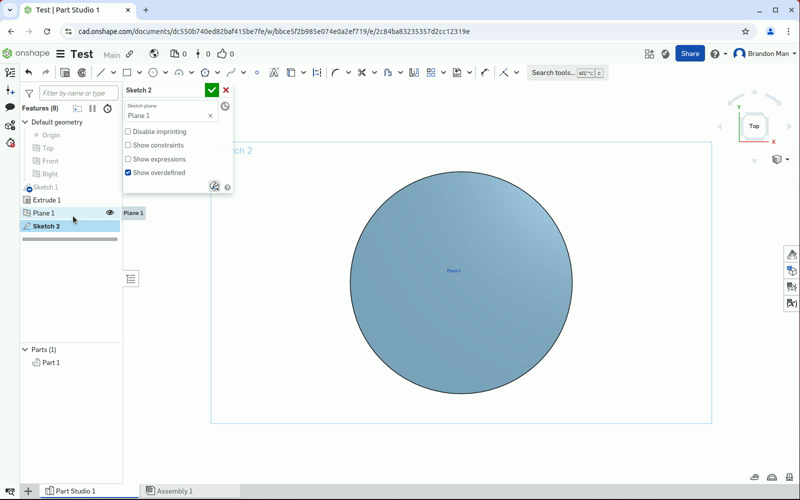
mouse_move(73, 352)
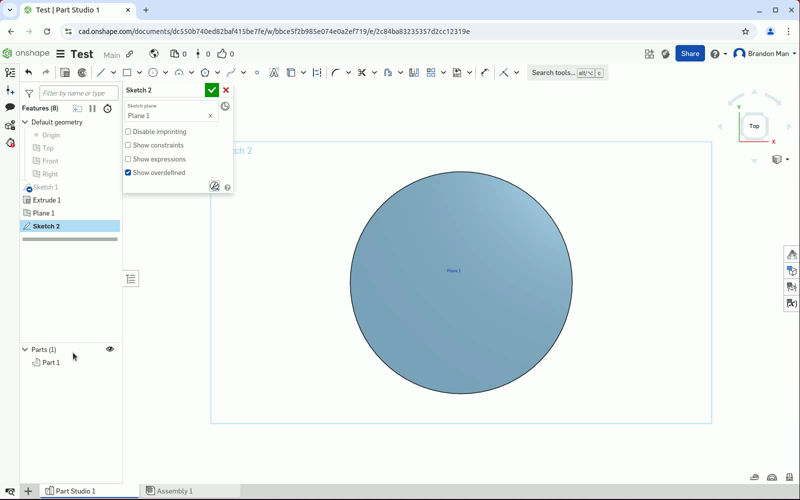
key(y)
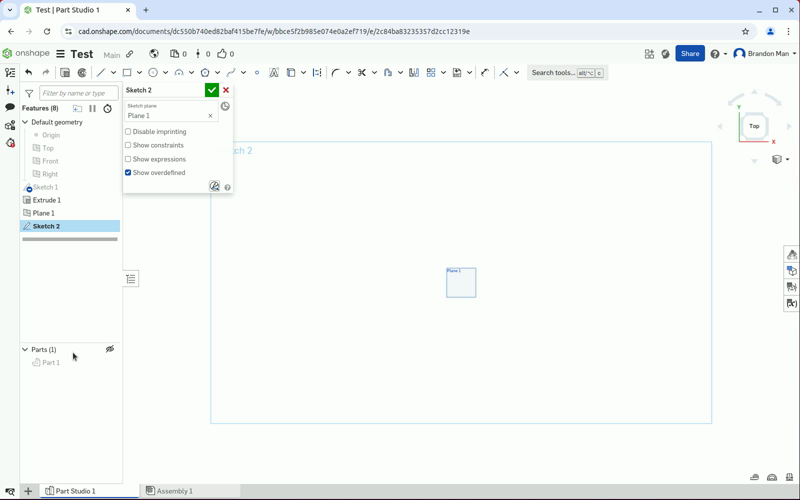
key(c)
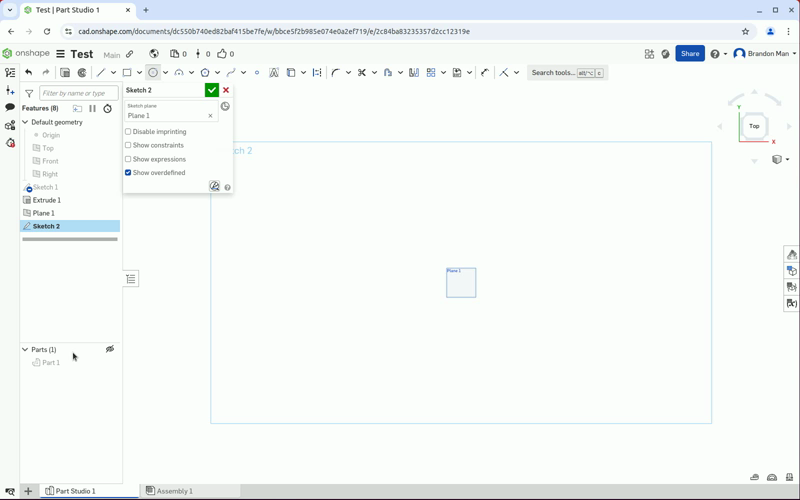
key_down(shift)
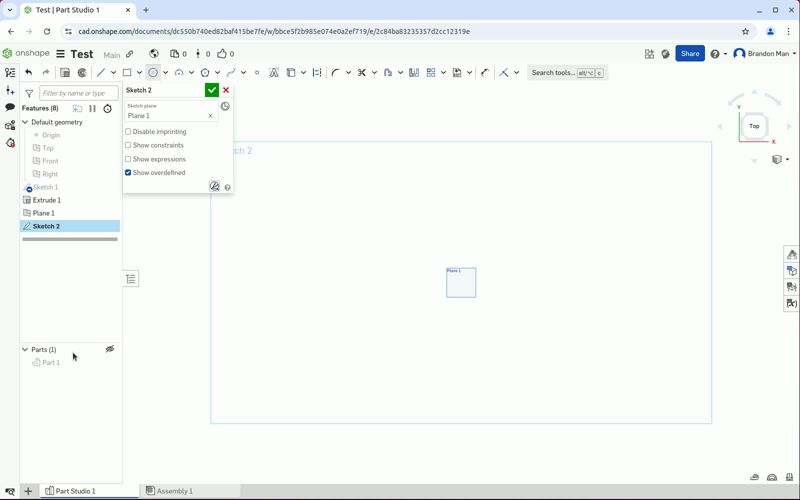
mouse_move(461, 282)
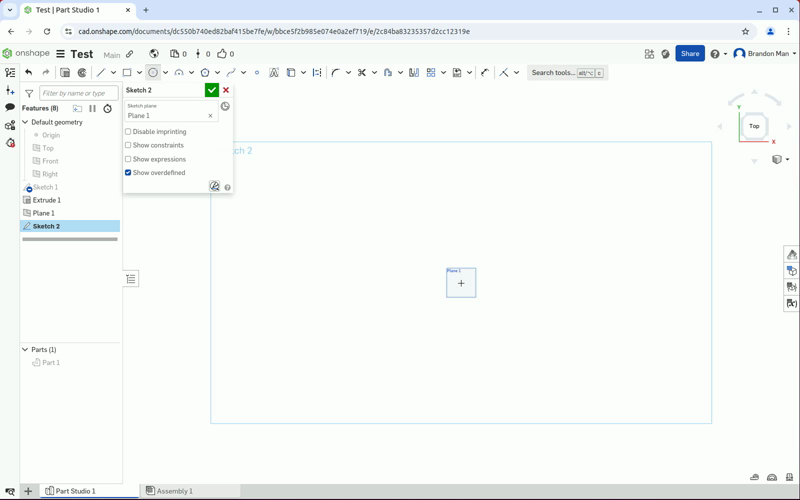
click(461, 282)
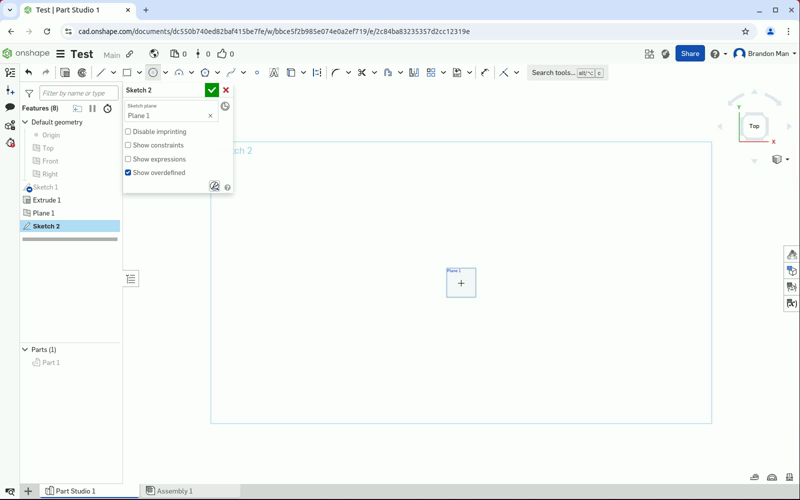
key_up(shift)
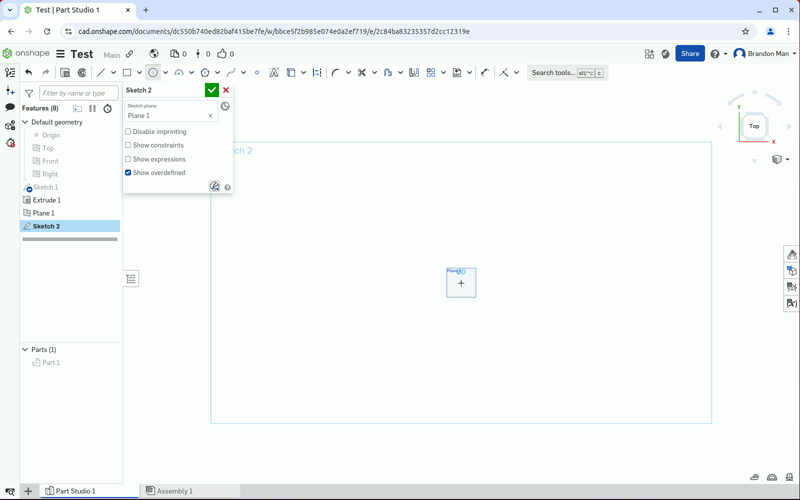
mouse_move(503, 282)
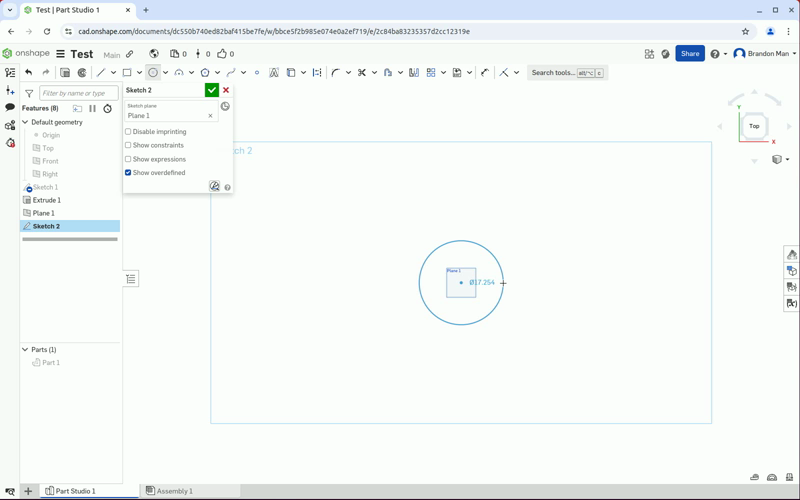
click(503, 282)
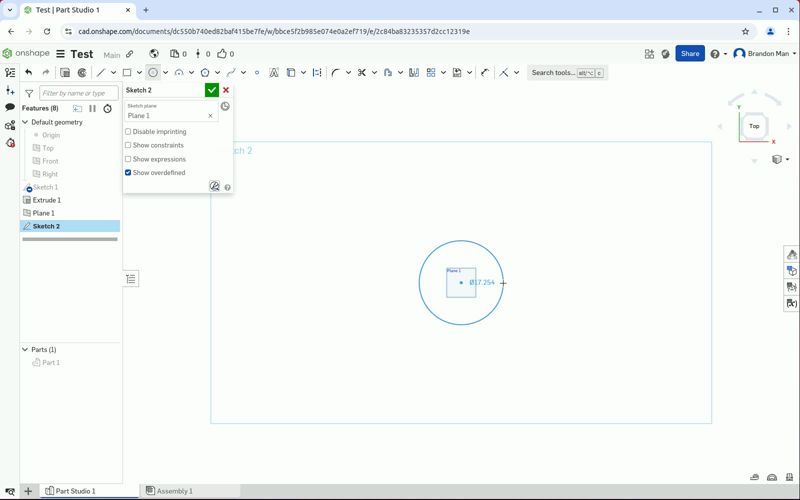
key(esc)
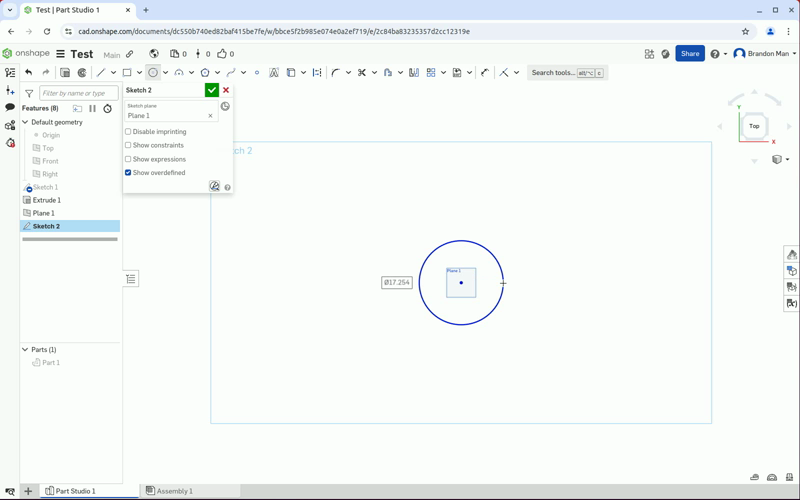
mouse_move(450, 303)
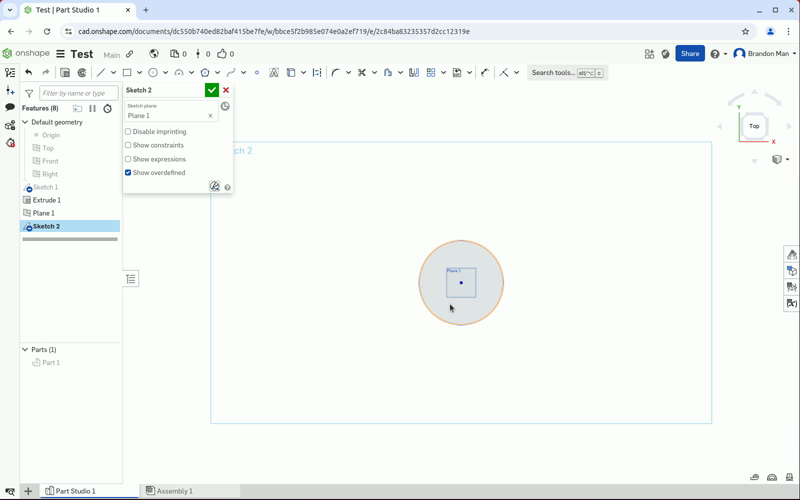
click(450, 303)
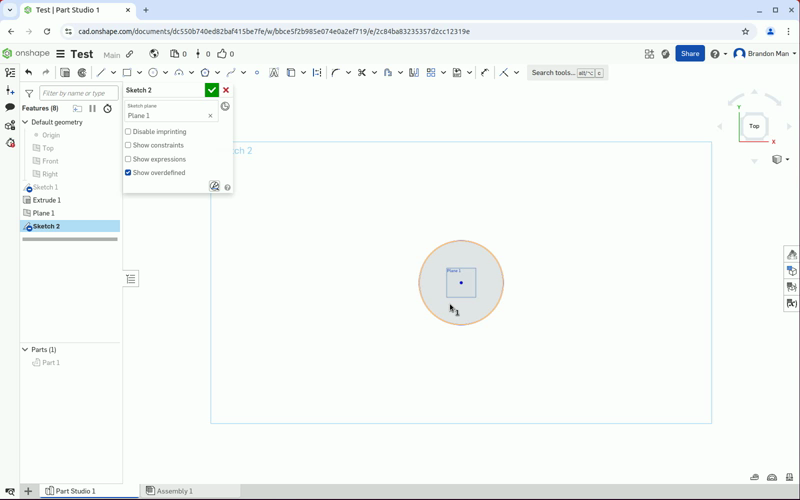
mouse_move(73, 352)
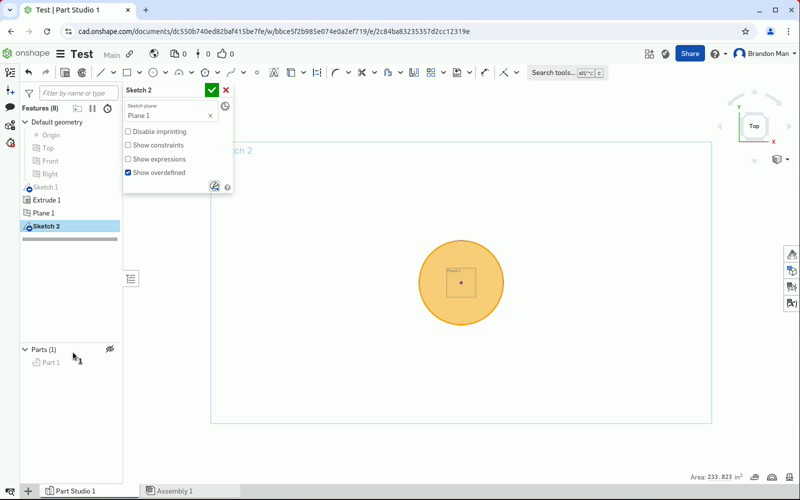
key(shift+y)
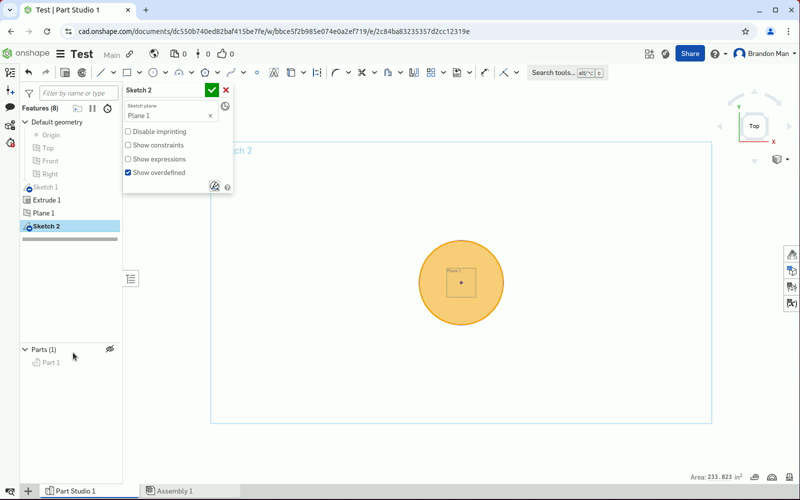
key(shift+e)
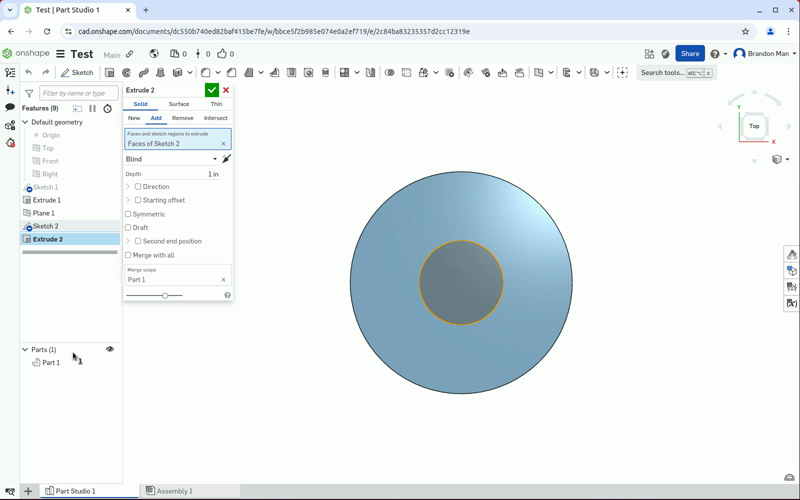
mouse_move(143, 106)
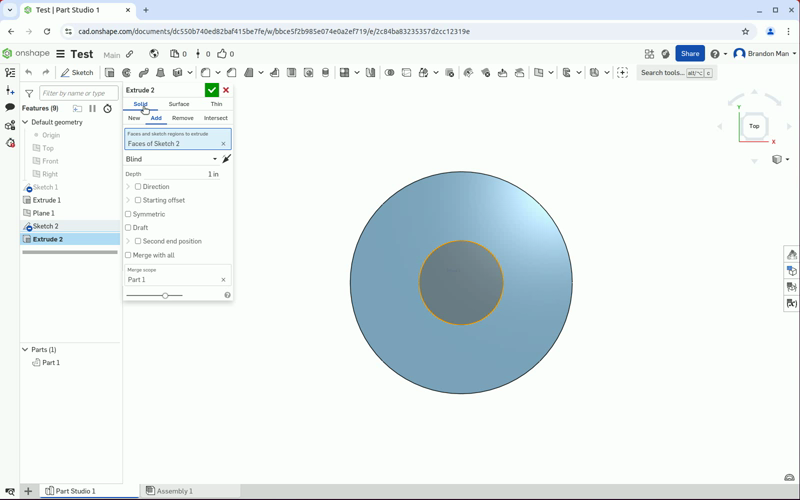
click(143, 106)
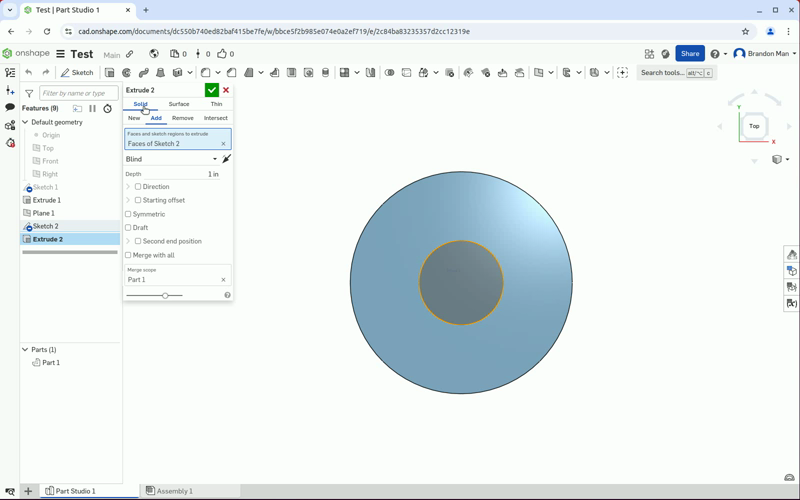
mouse_move(137, 120)
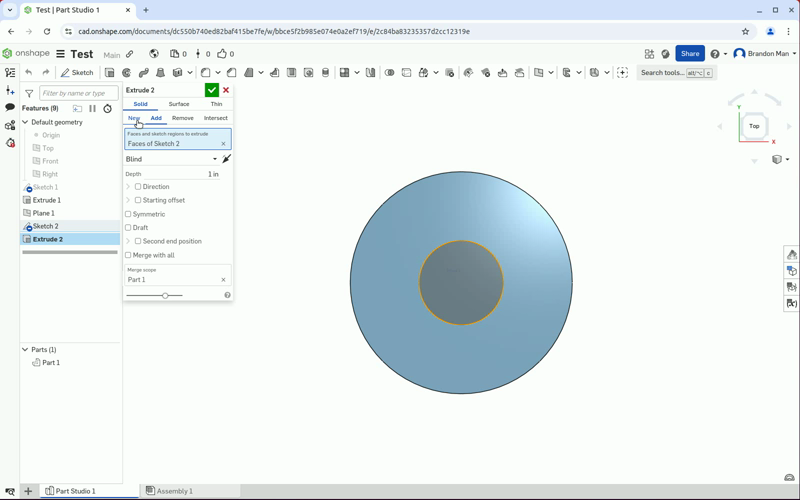
click(137, 120)
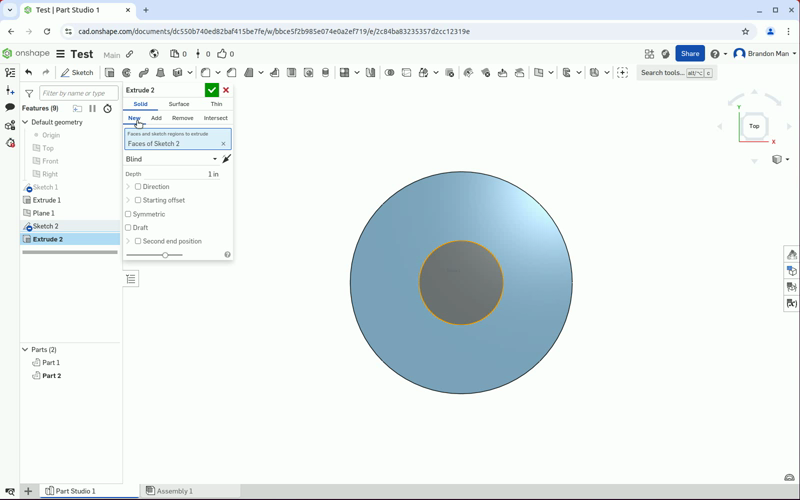
key(tab, 4)
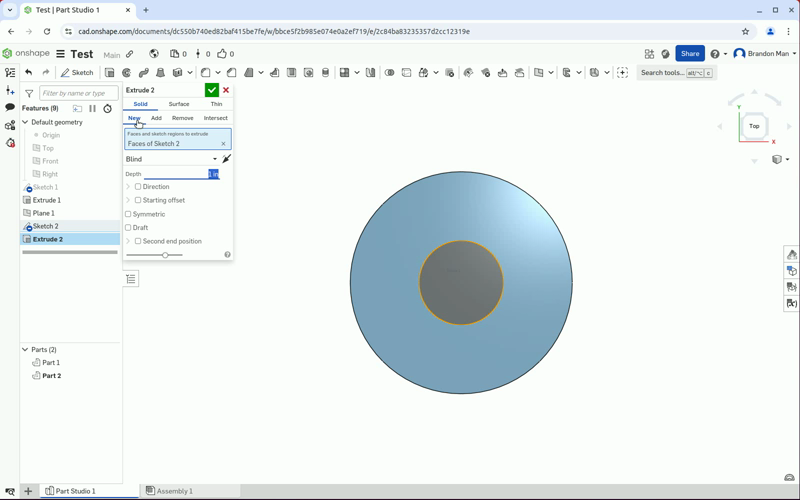
text(8.425)
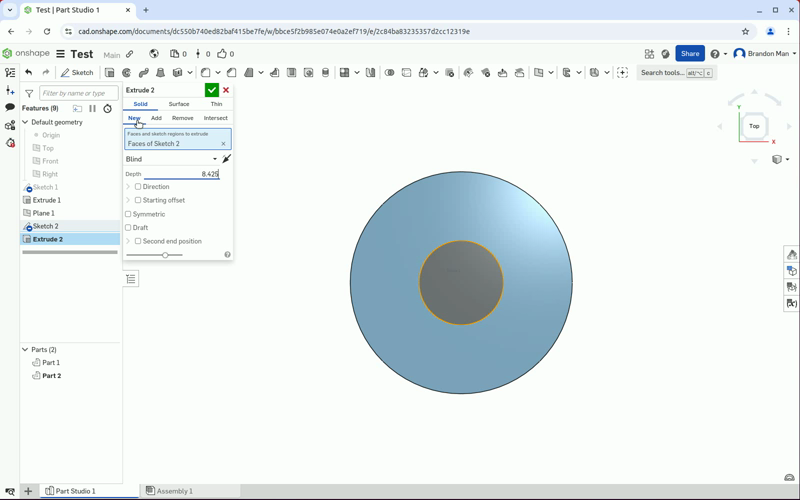
key(enter)
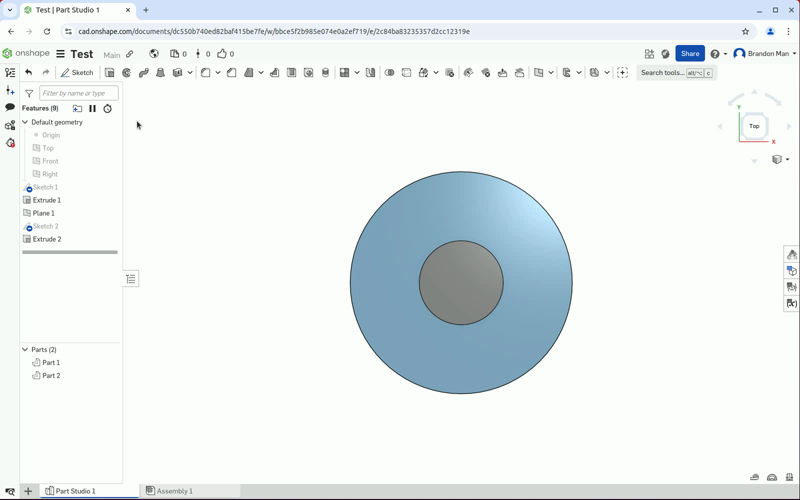
key(shift+h)
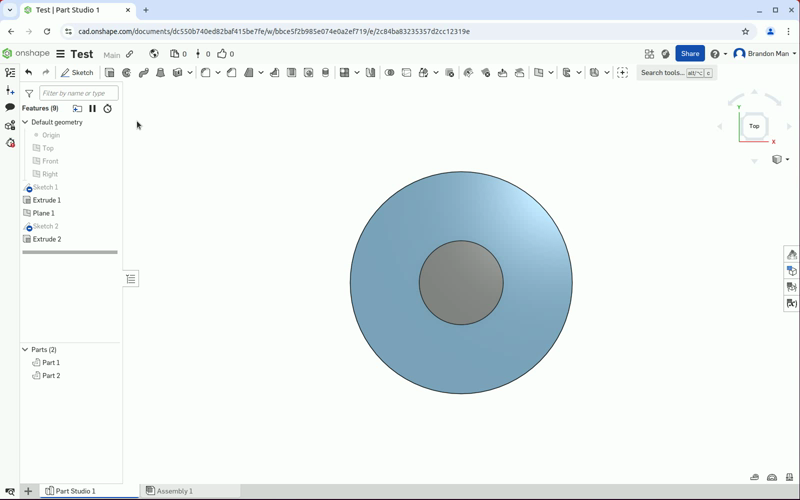
key(shift+h)
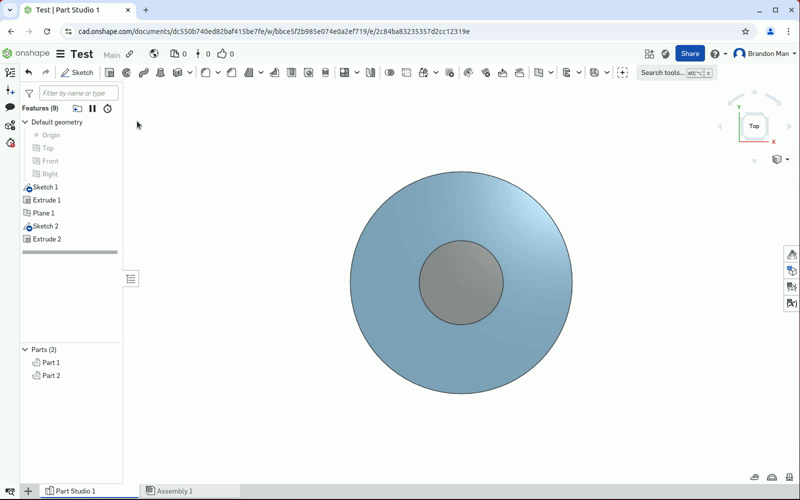
key(shift+7)
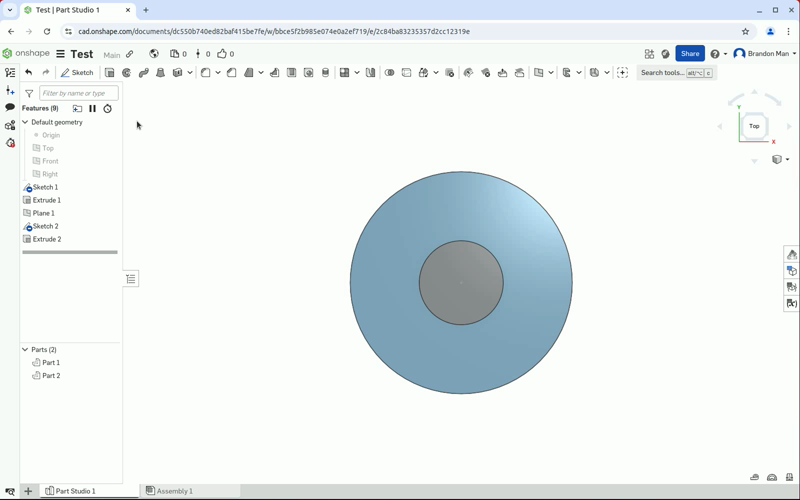
key(up, 3)
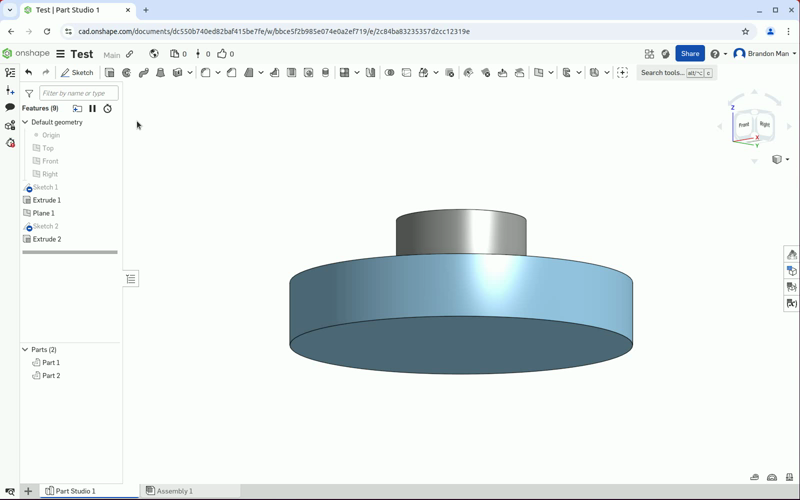
key(left, 3)
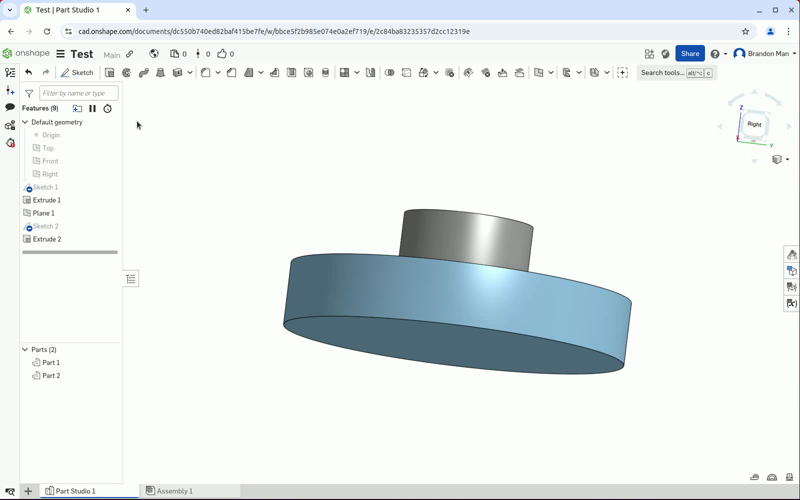
key(right, 3)
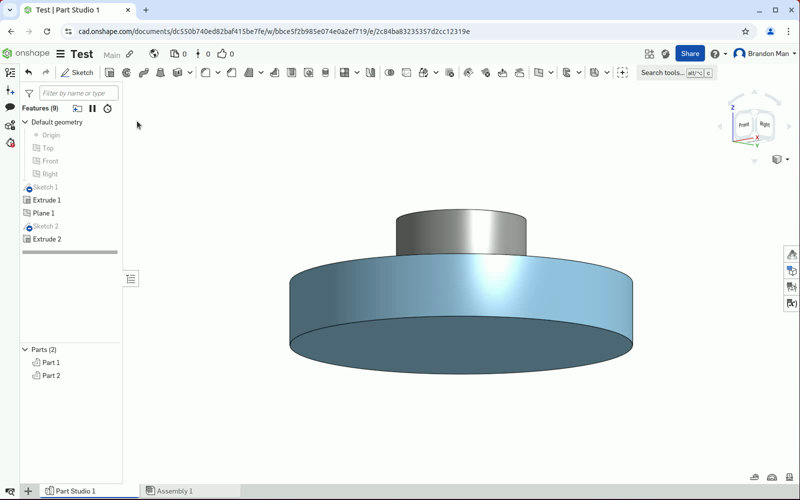
key(down, 3)
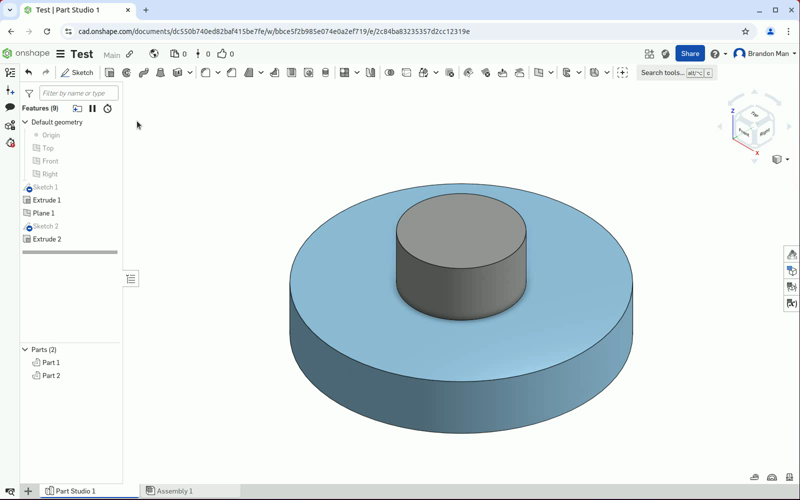
mouse_move(73, 189)
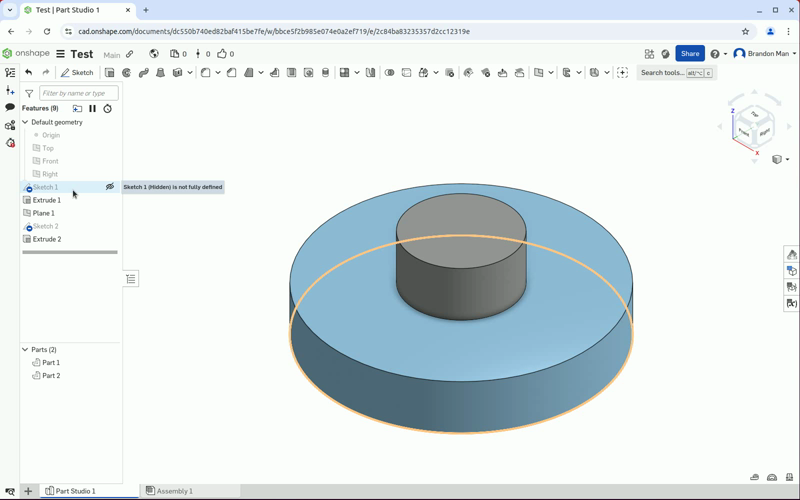
click(73, 189)